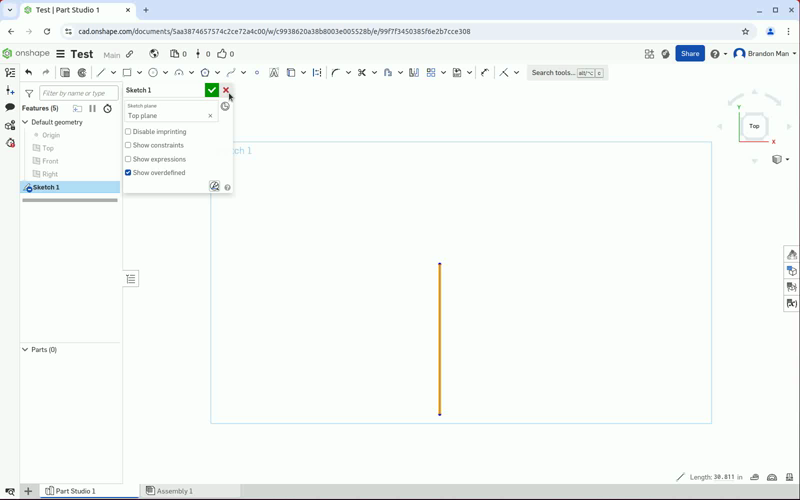
key(shift+h)
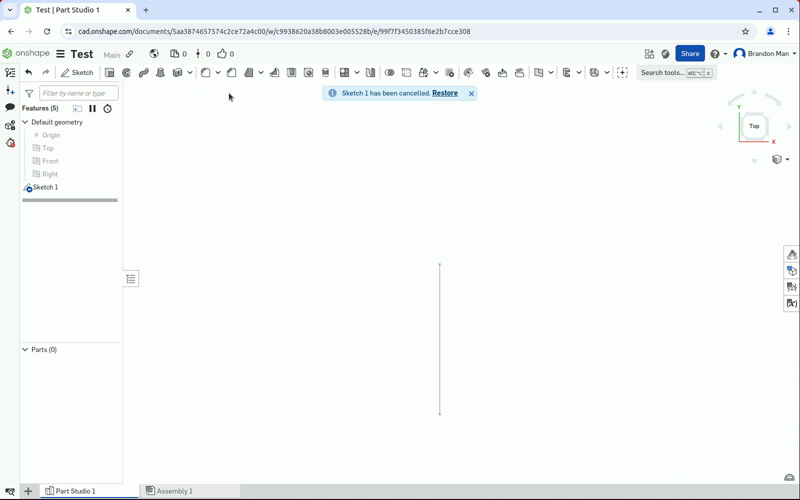
key(shift+s)
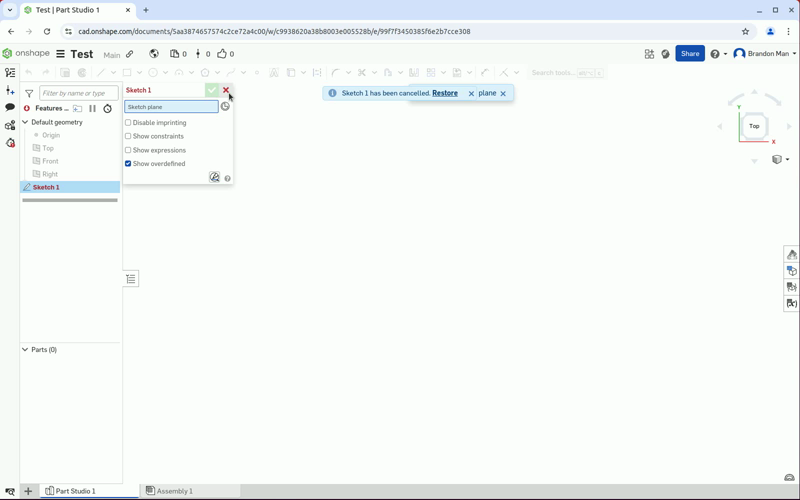
mouse_move(73, 150)
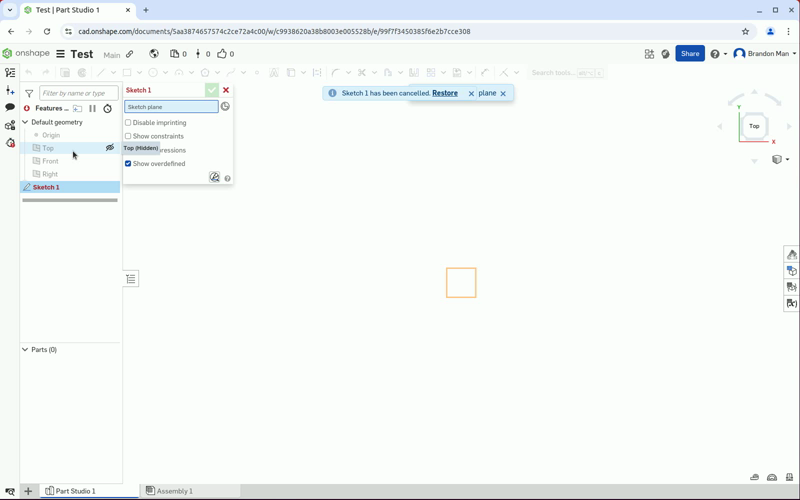
click(73, 150)
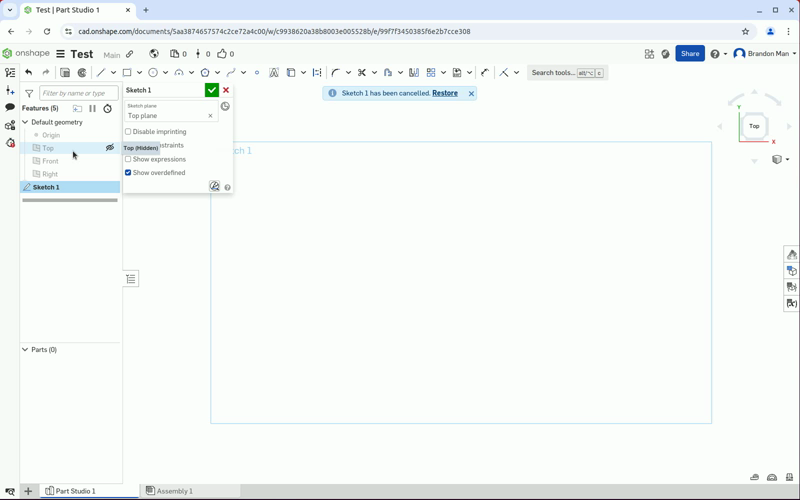
mouse_move(73, 352)
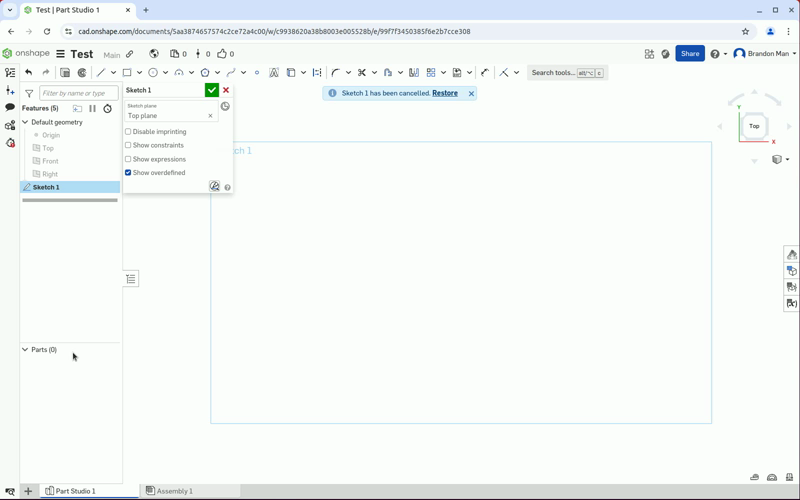
key(y)
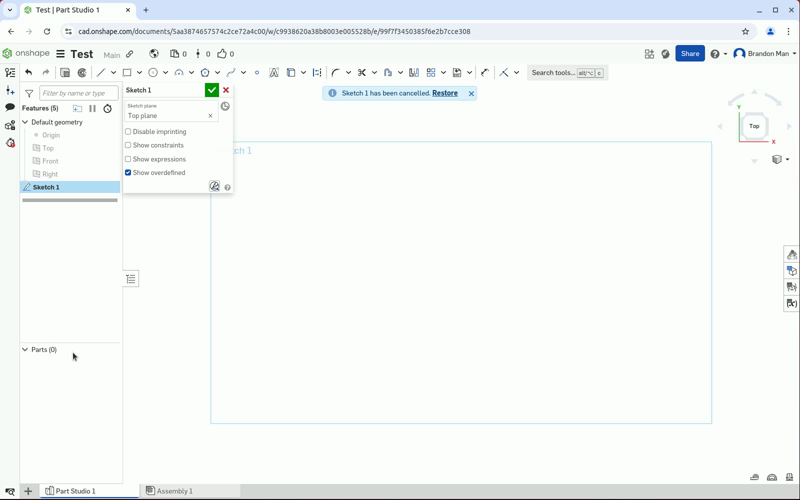
key(c)
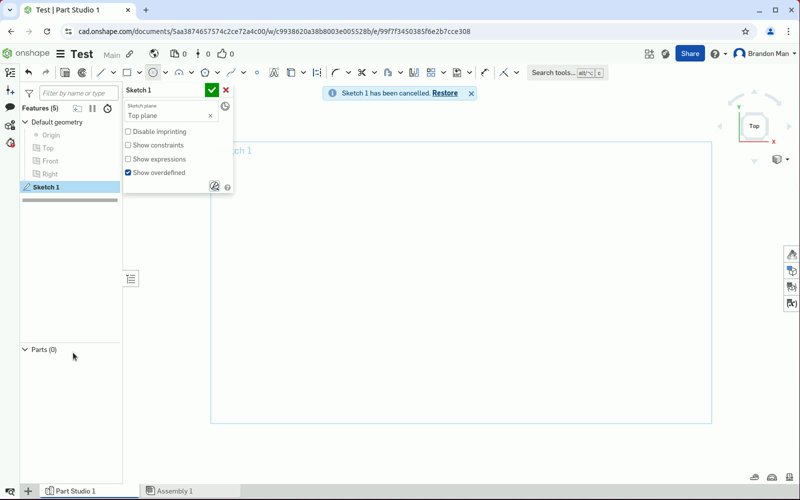
key_down(shift)
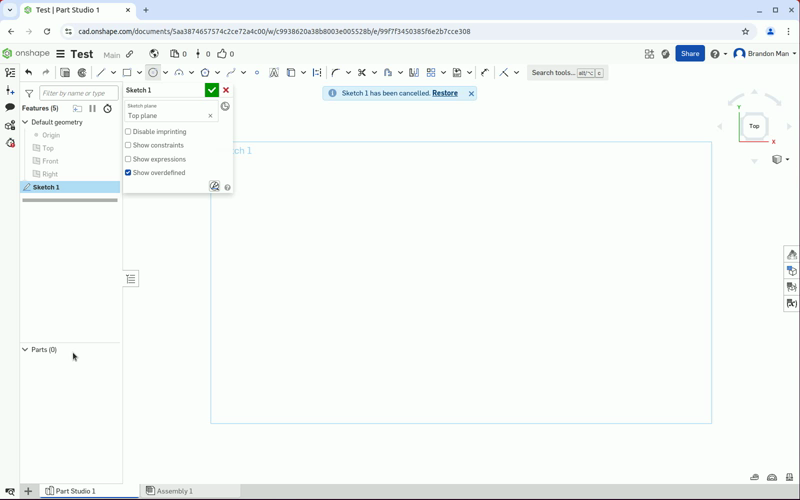
mouse_move(461, 282)
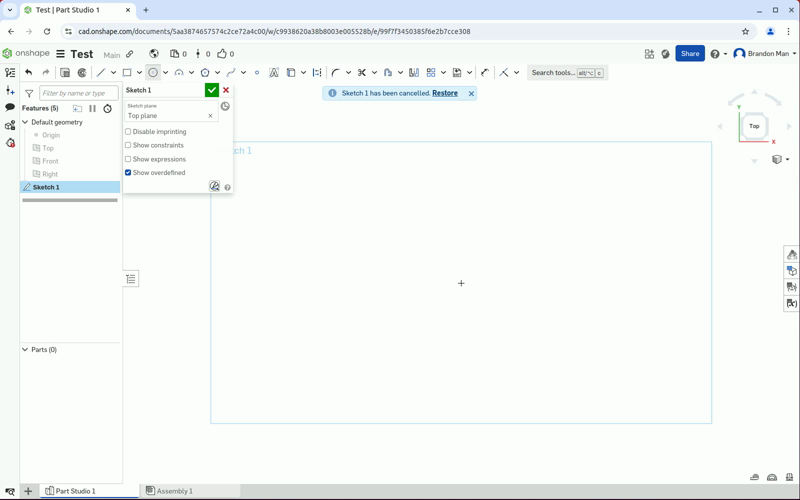
click(461, 282)
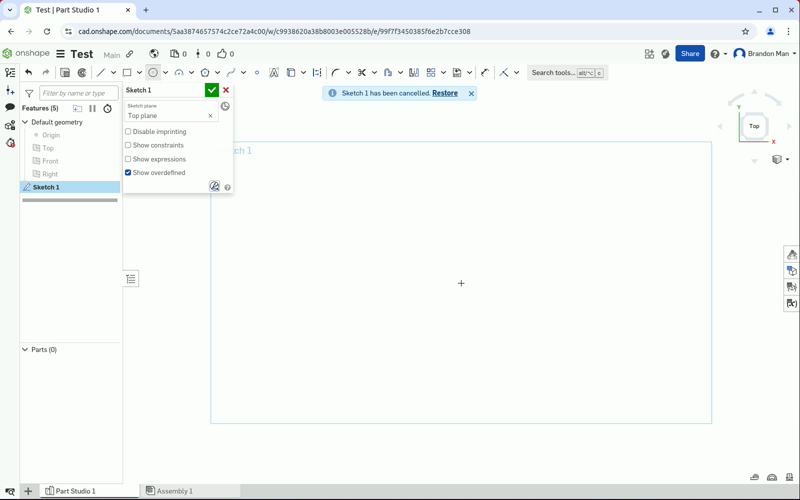
key_up(shift)
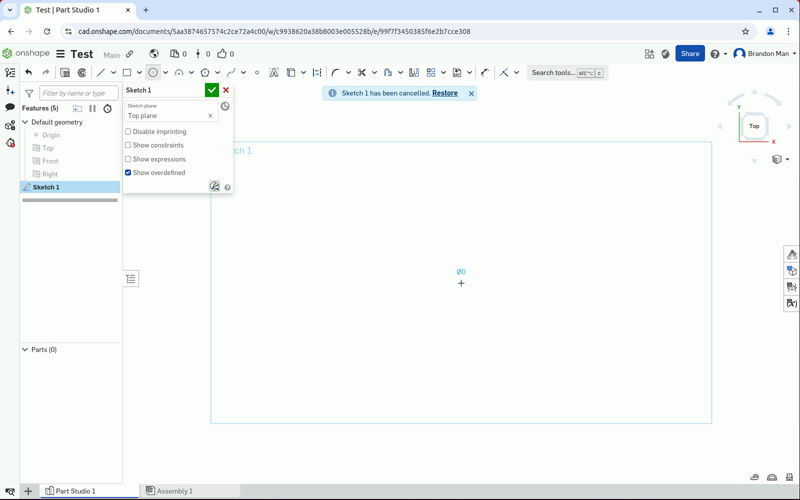
mouse_move(574, 282)
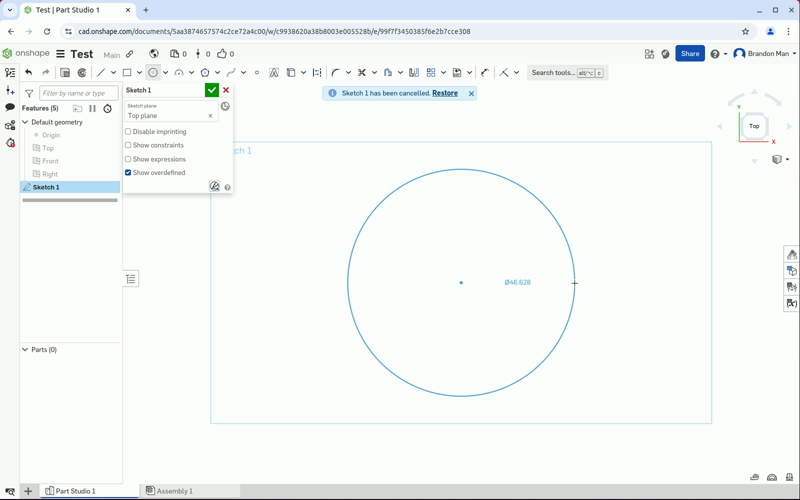
click(574, 282)
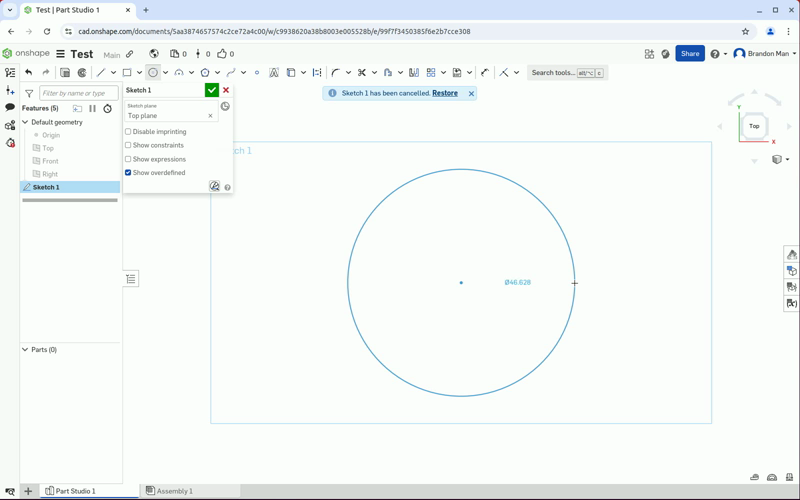
key(esc)
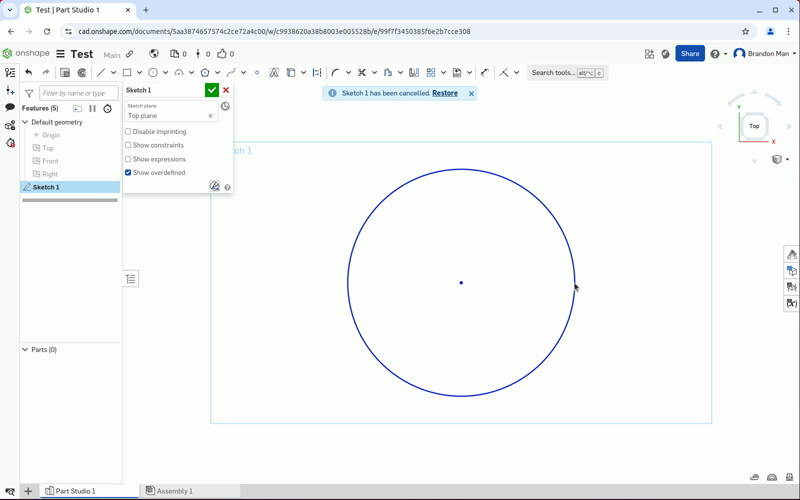
mouse_move(408, 290)
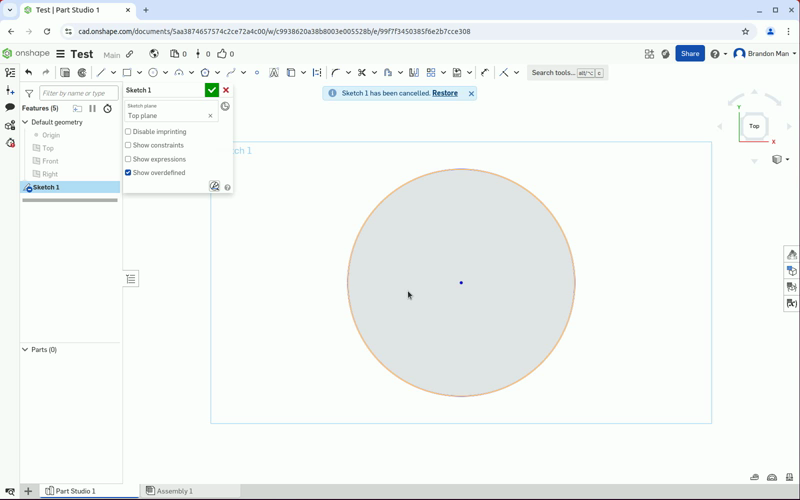
click(408, 290)
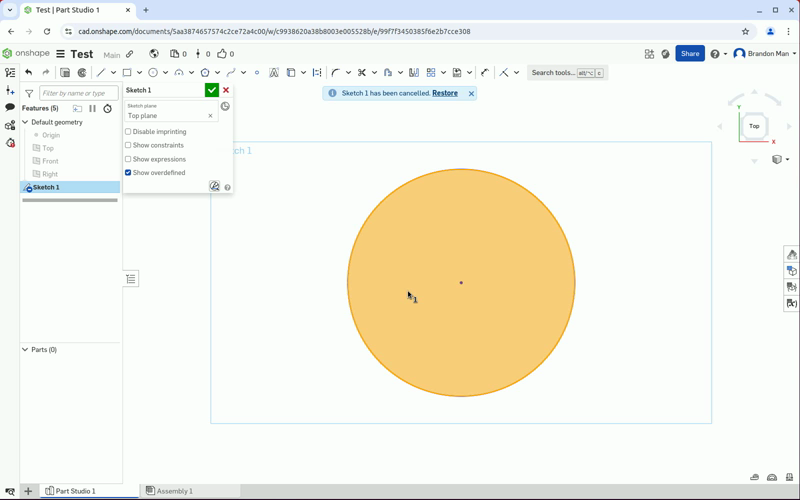
mouse_move(73, 352)
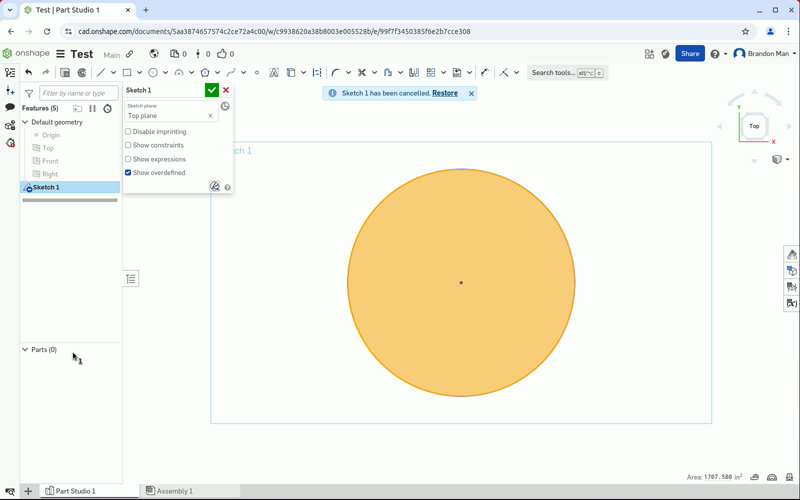
key(shift+y)
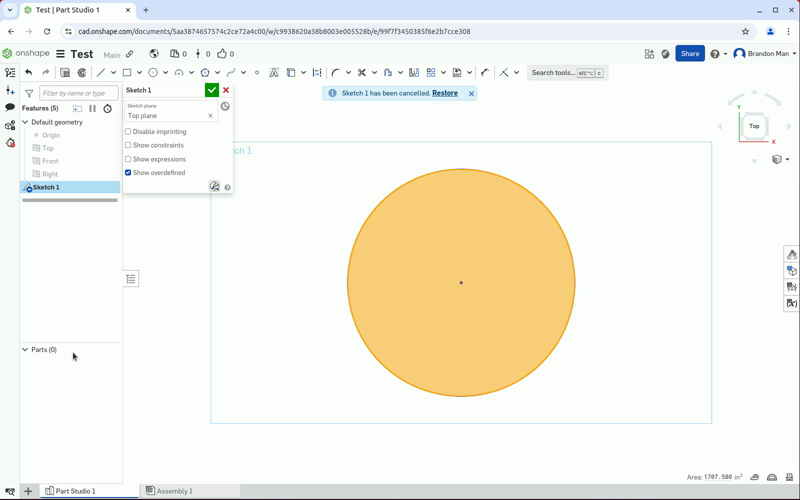
key(shift+e)
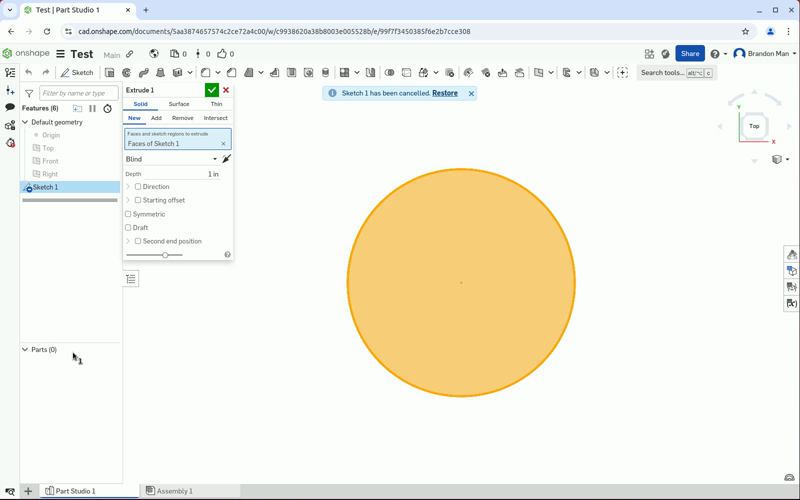
mouse_move(143, 106)
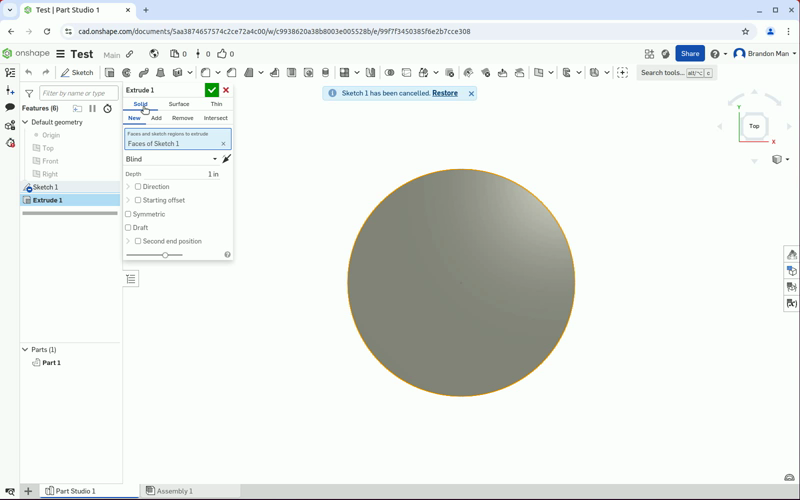
click(143, 106)
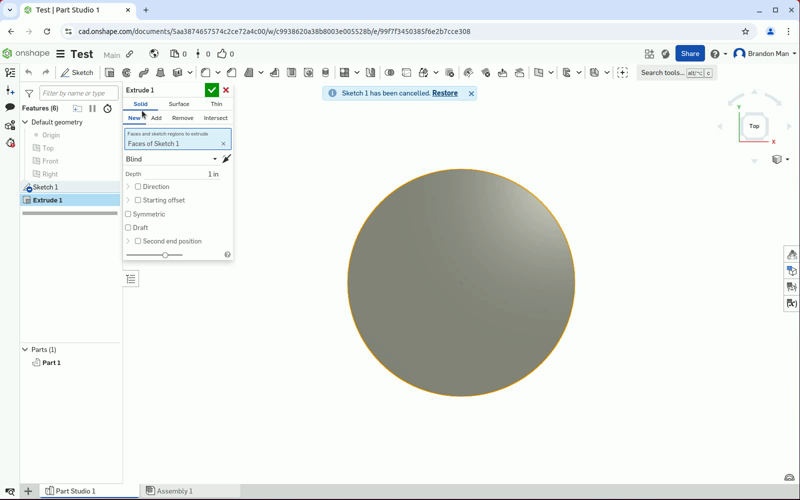
mouse_move(137, 120)
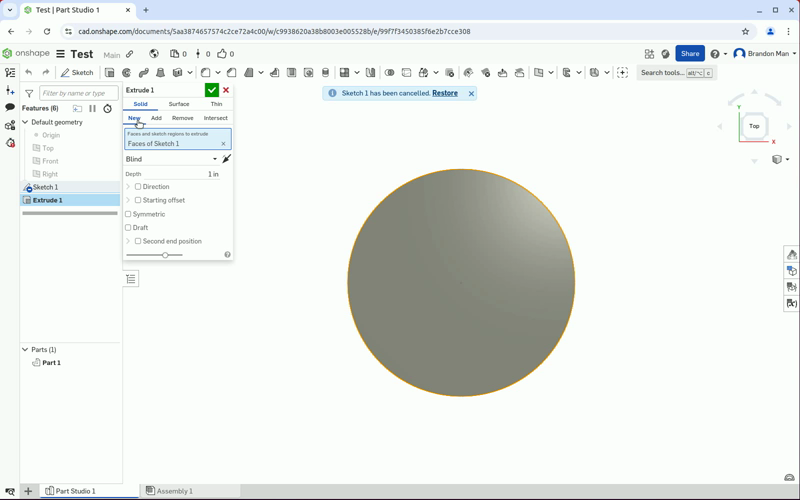
click(137, 120)
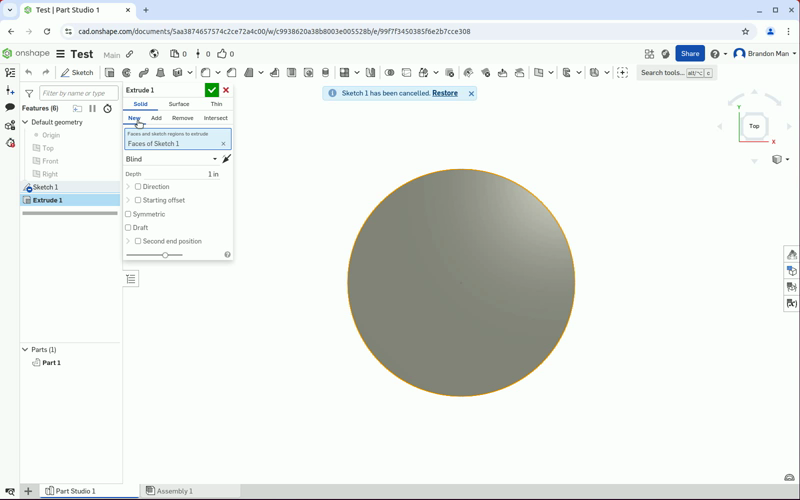
key(tab, 4)
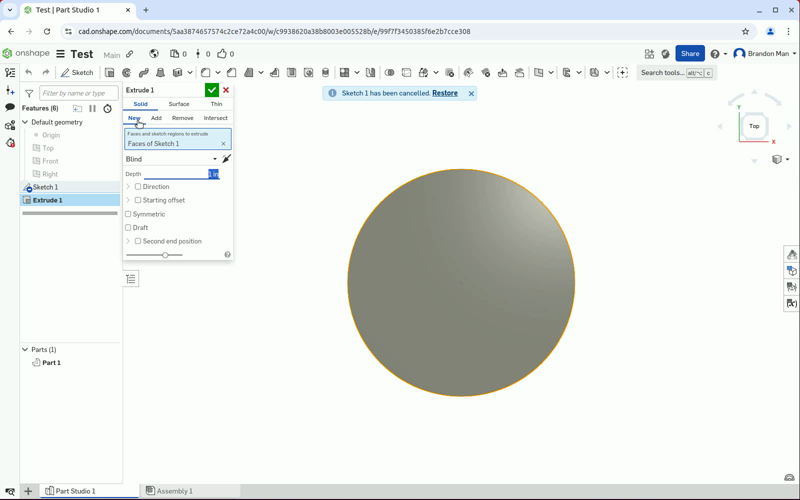
text(3.37)
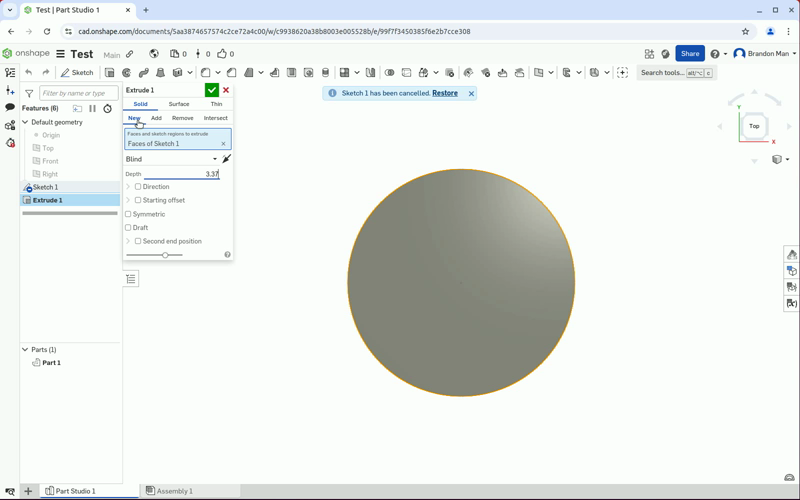
key(enter)
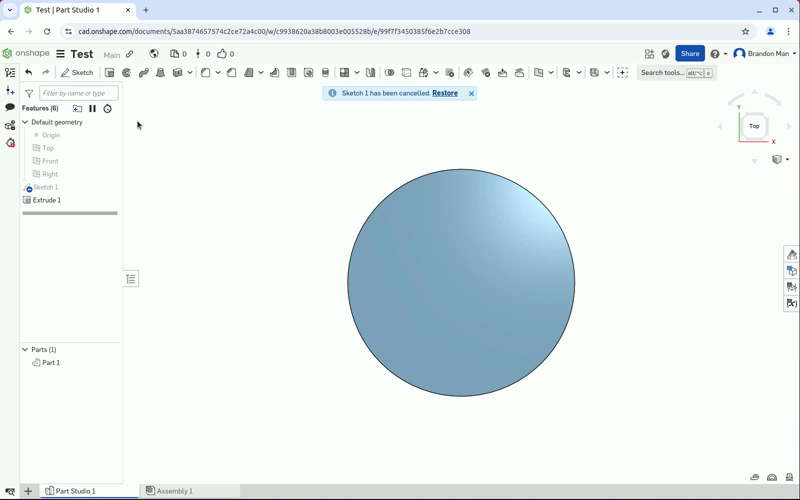
key(shift+h)
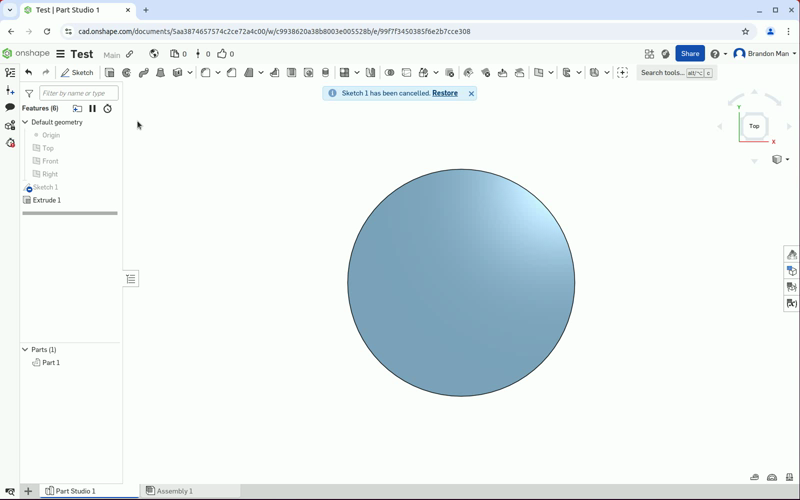
key(shift+h)
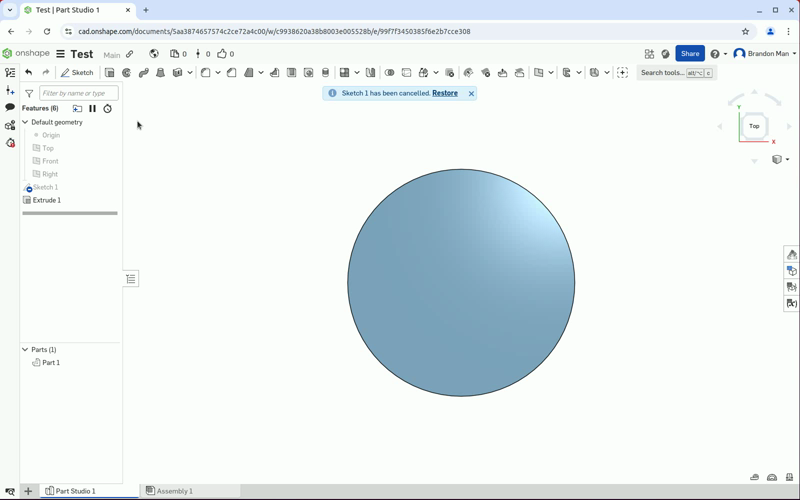
mouse_move(73, 189)
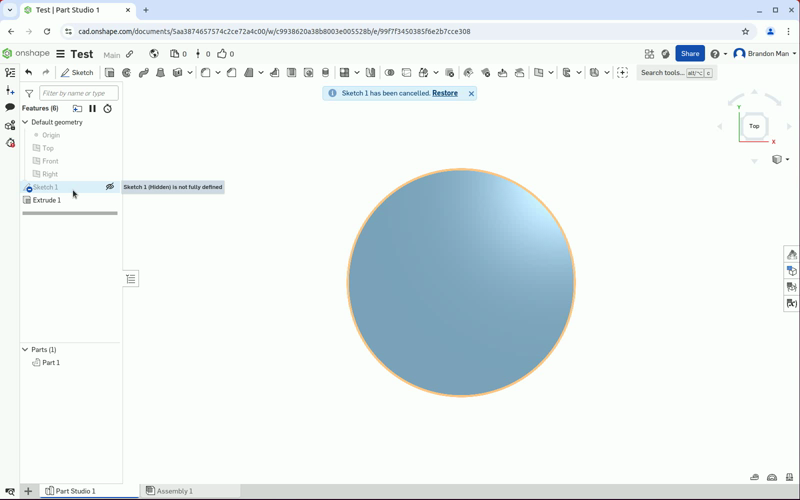
click(73, 189)
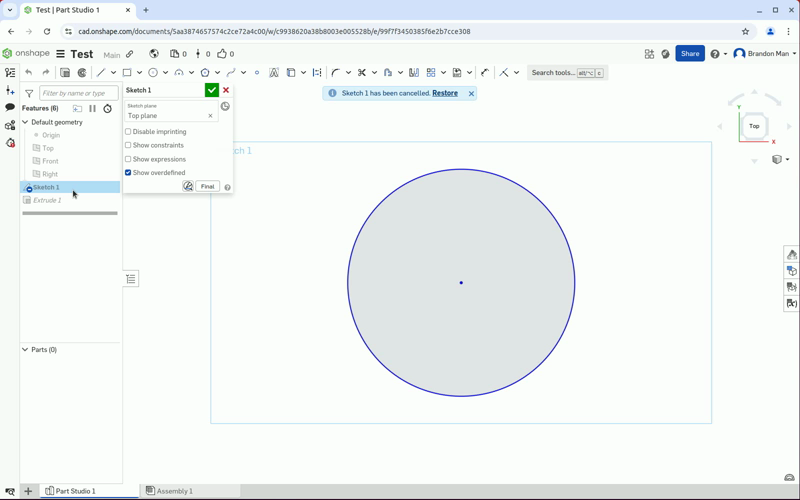
mouse_move(229, 92)
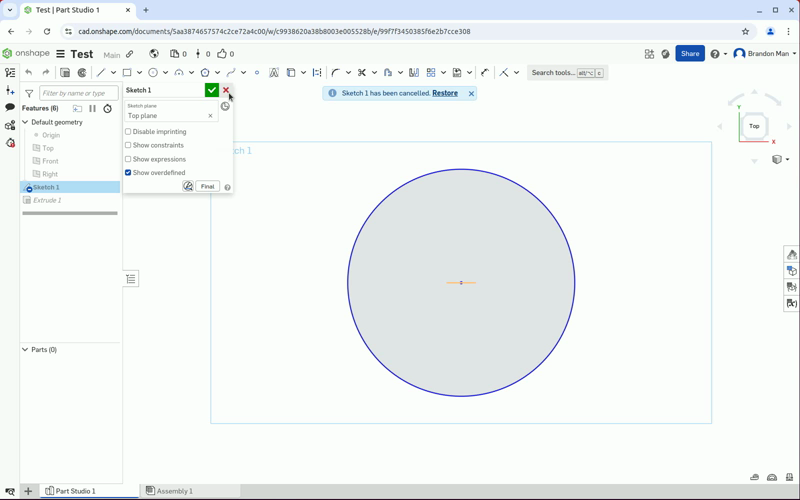
click(229, 92)
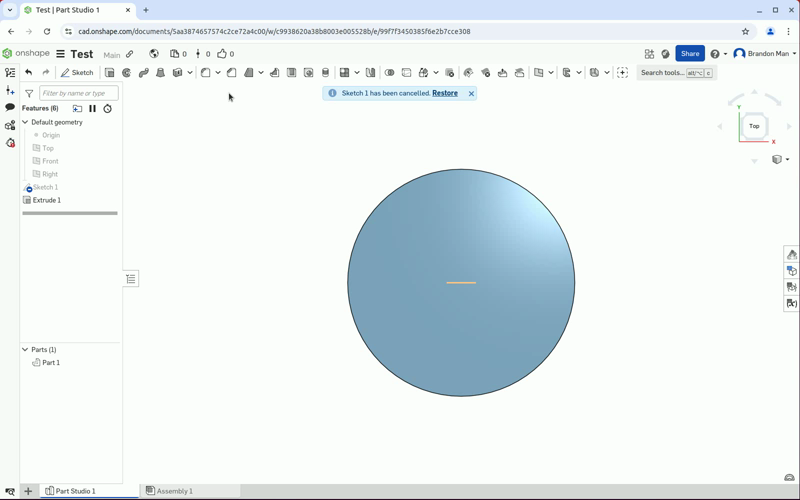
mouse_move(541, 75)
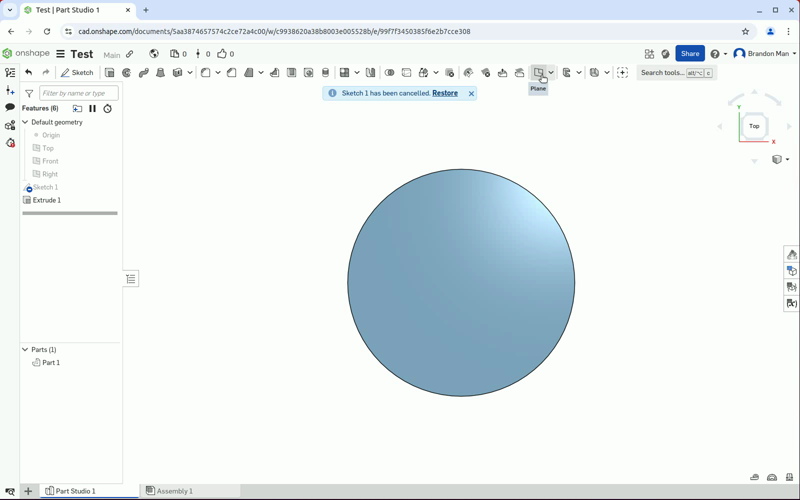
click(541, 75)
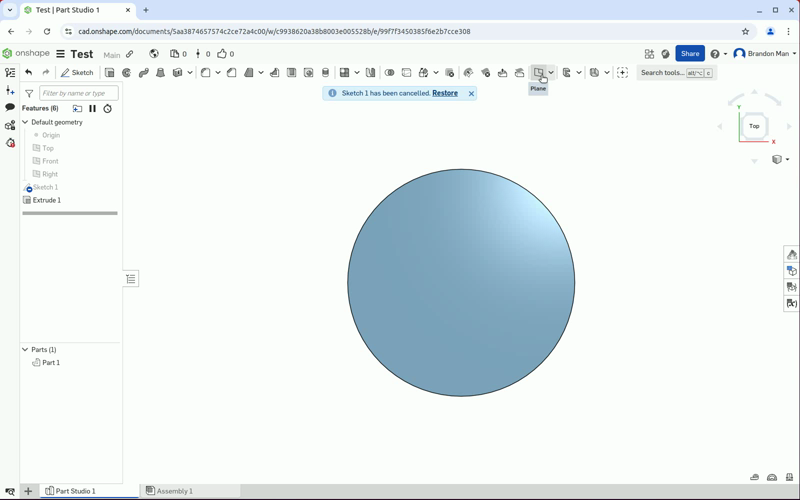
mouse_move(73, 150)
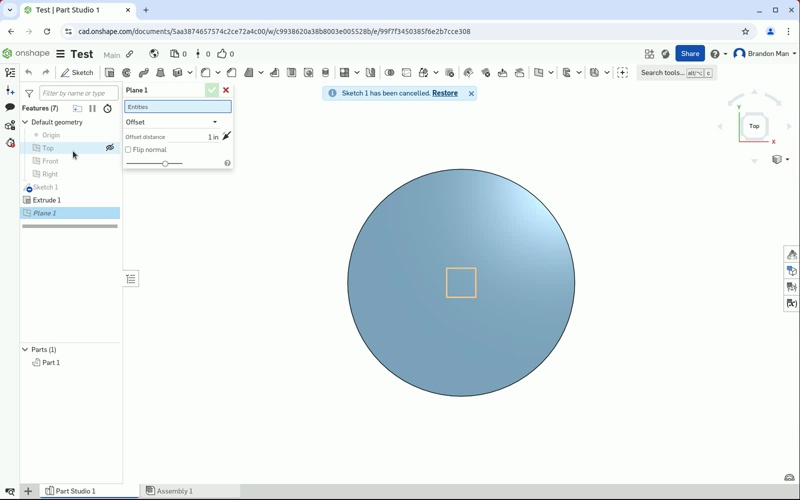
click(73, 150)
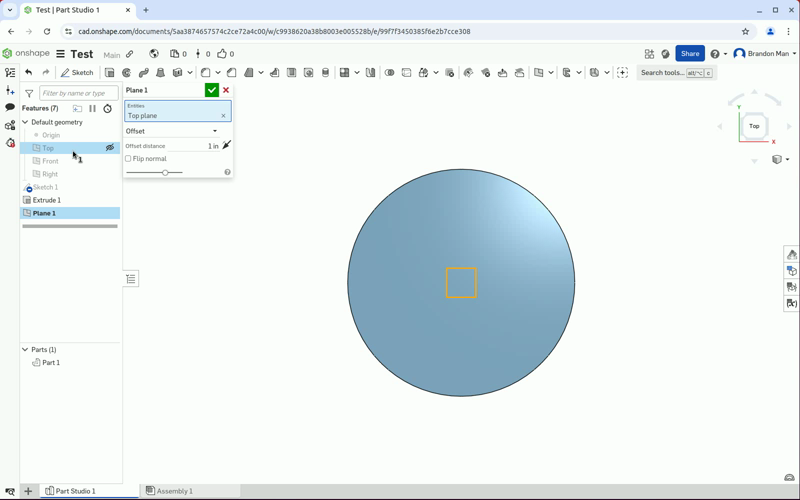
key(tab, 2)
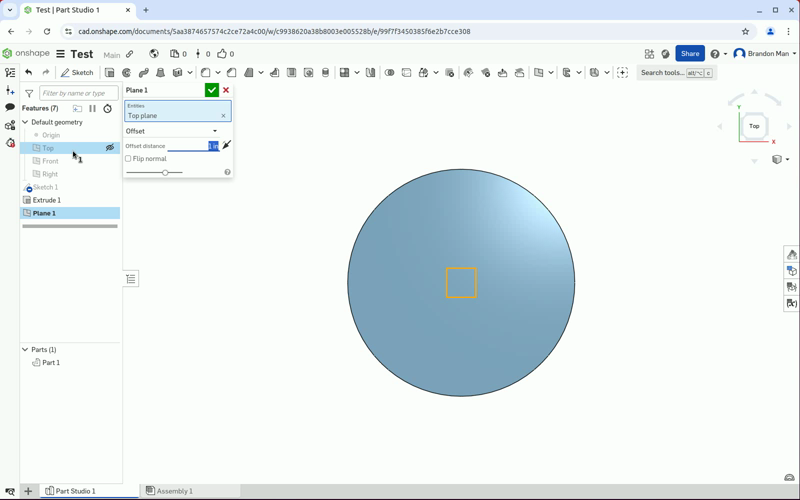
text(3.358)
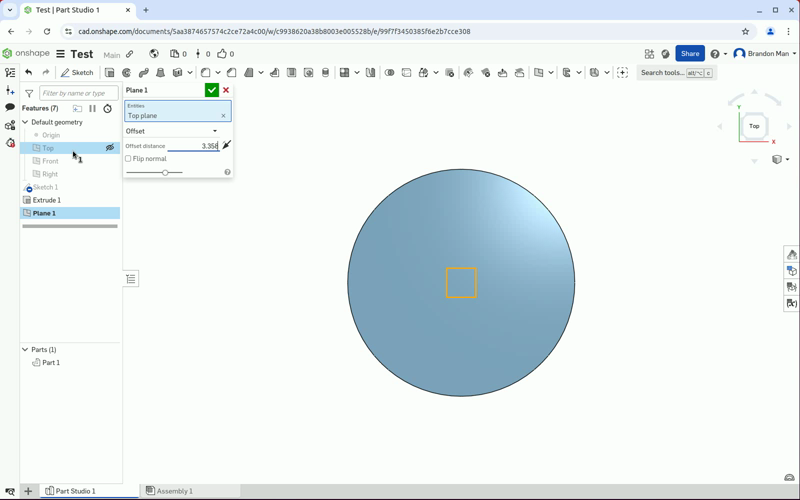
key(enter, 2)
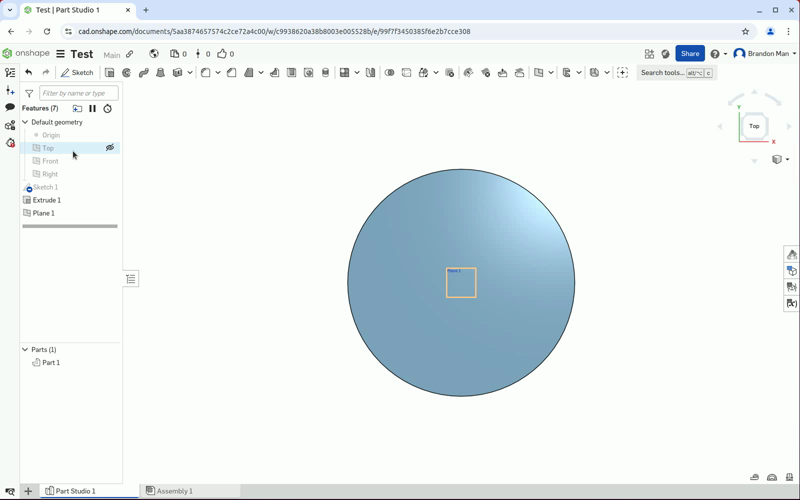
key(shift+s)
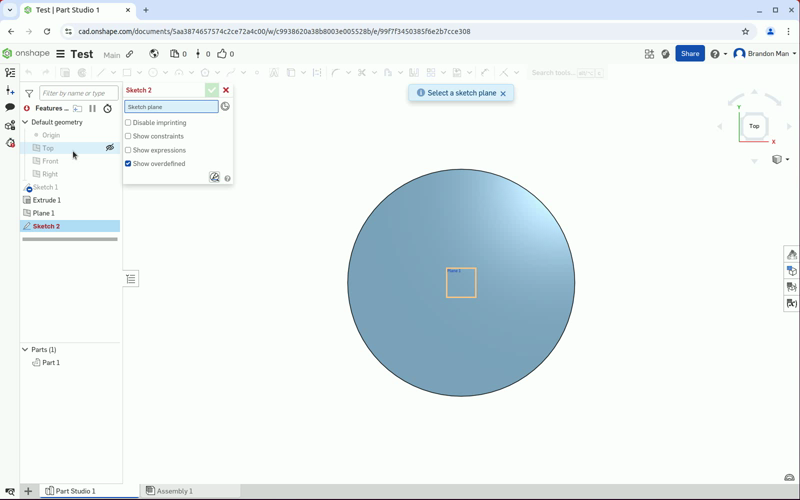
mouse_move(73, 215)
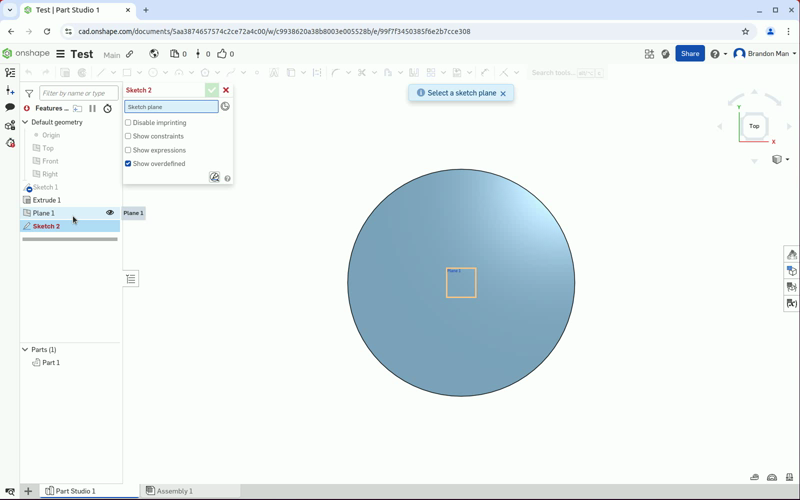
click(73, 215)
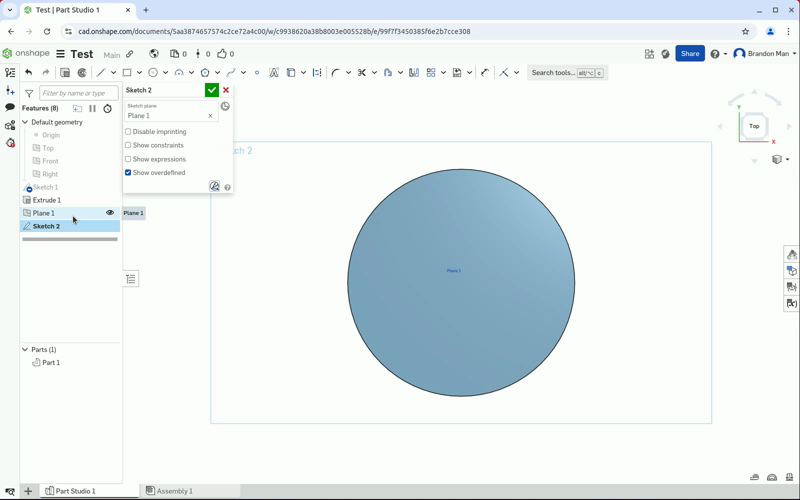
mouse_move(73, 352)
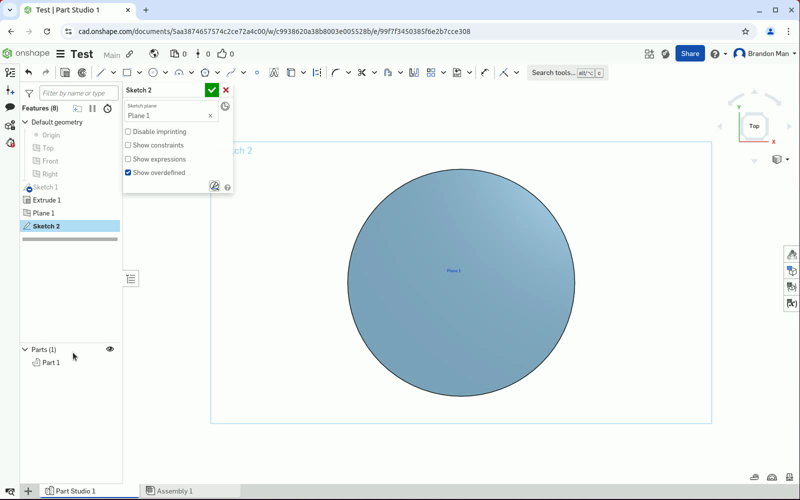
key(y)
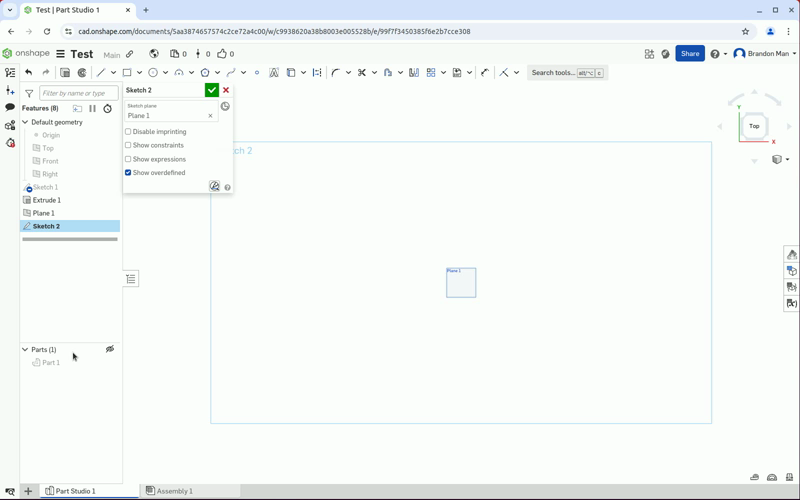
key(c)
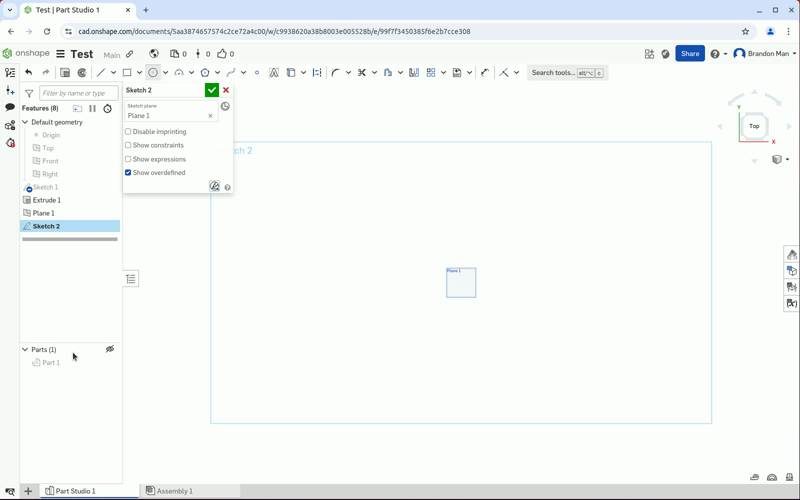
key_down(shift)
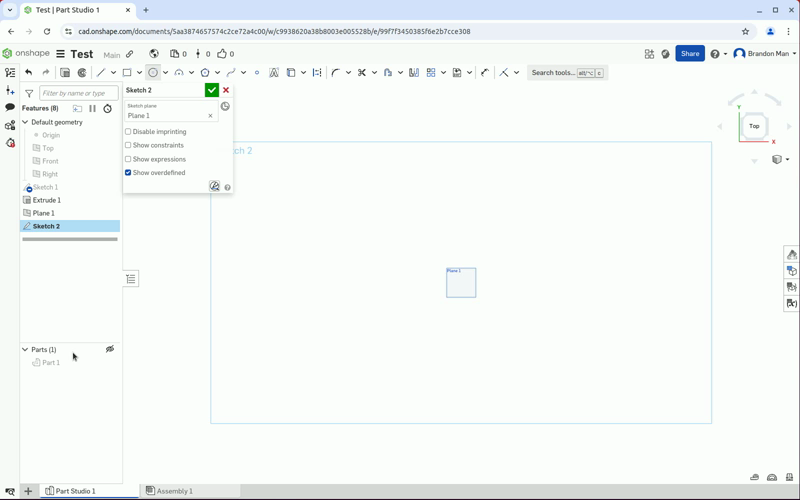
mouse_move(460, 282)
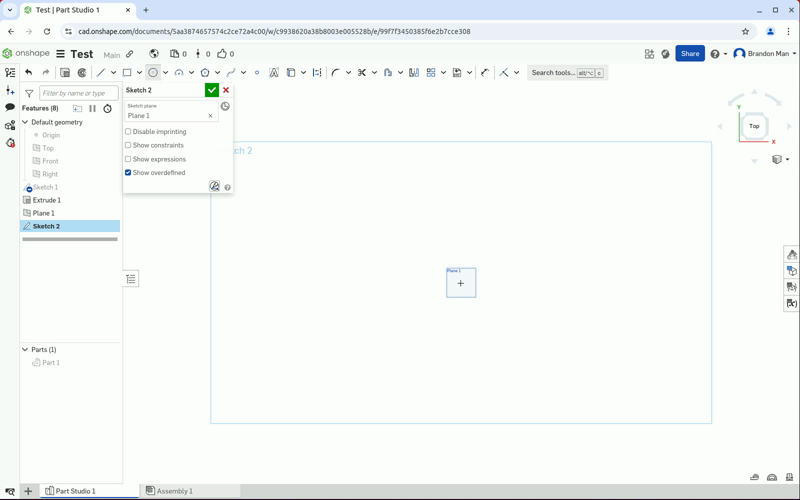
click(460, 282)
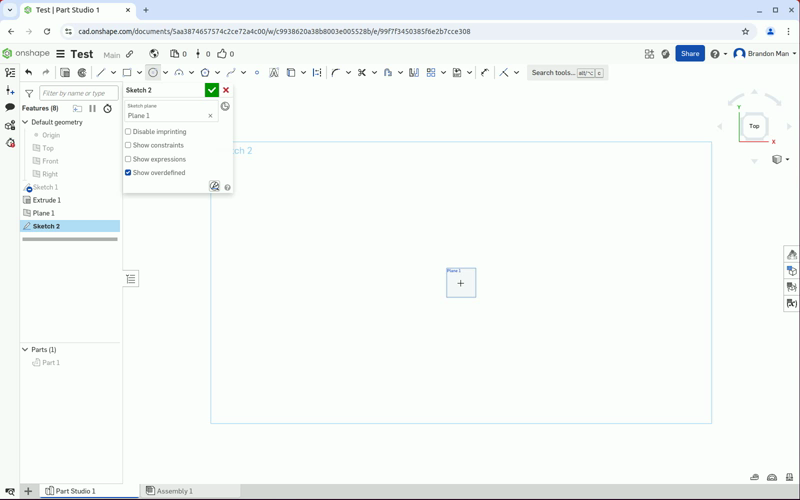
key_up(shift)
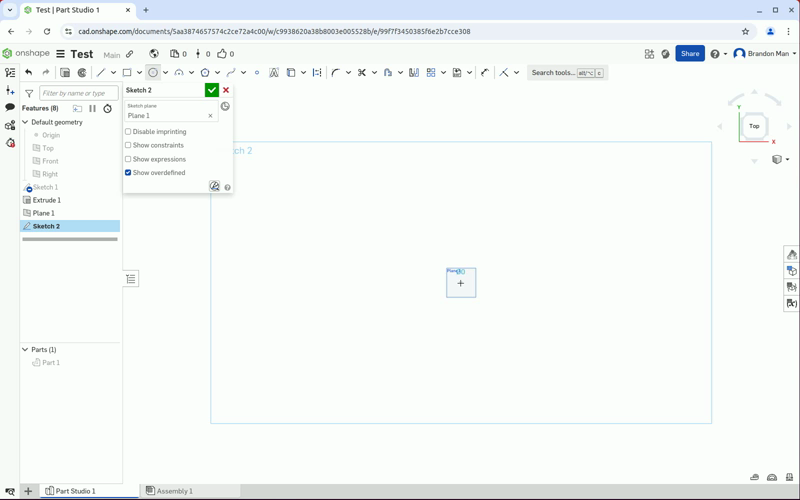
mouse_move(559, 282)
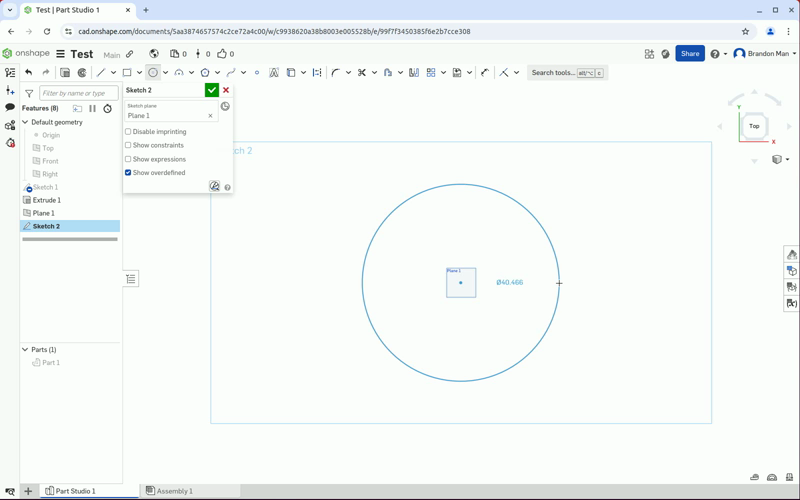
click(559, 282)
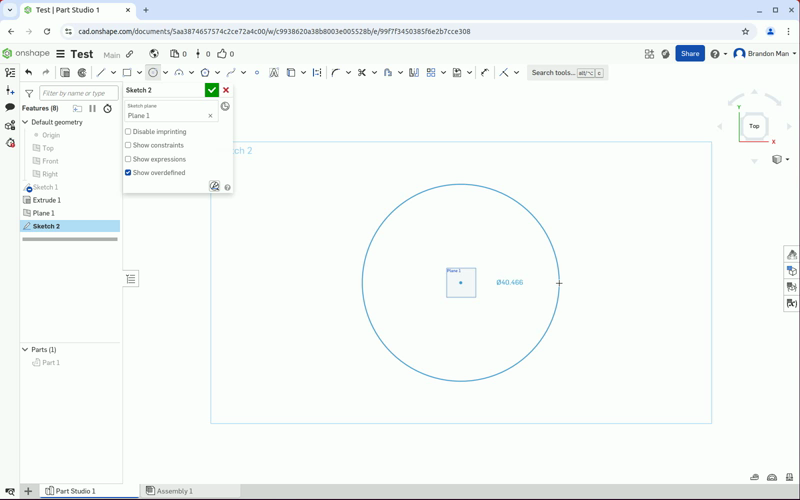
key(esc)
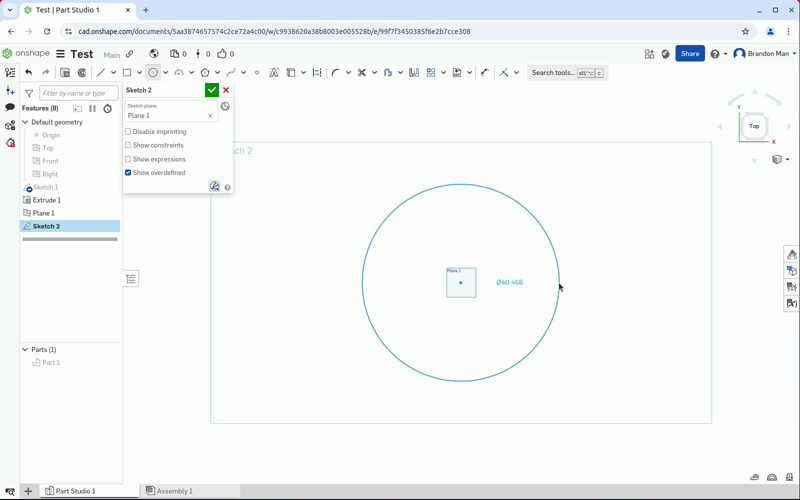
mouse_move(394, 316)
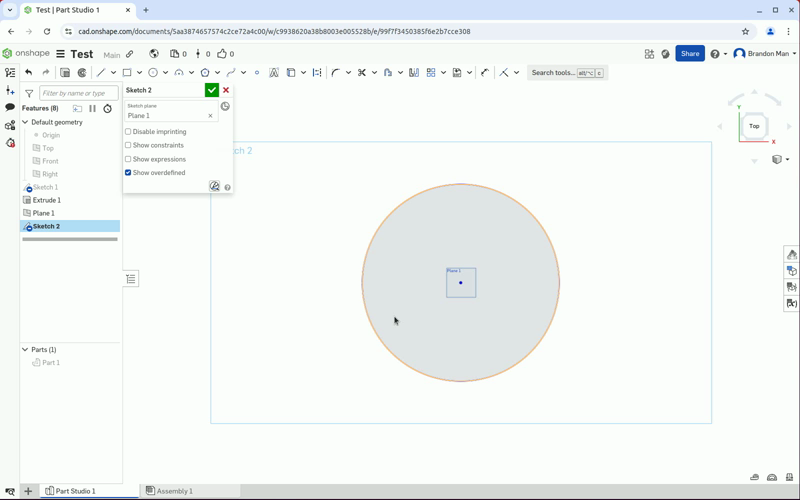
click(394, 316)
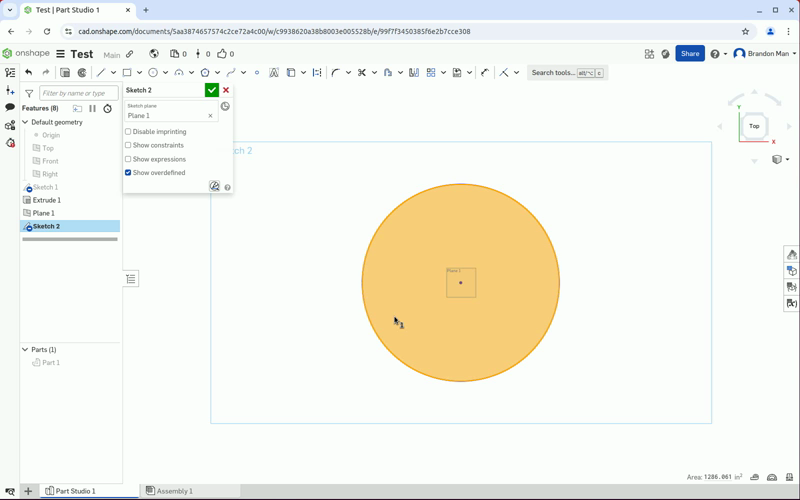
mouse_move(73, 352)
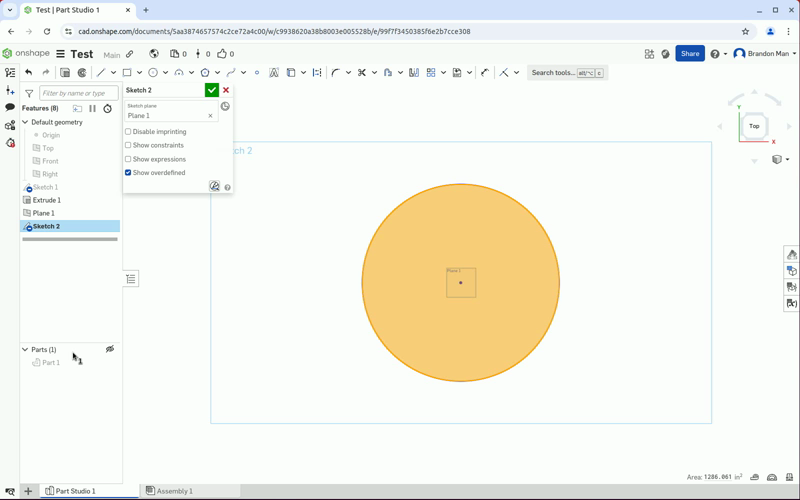
key(shift+y)
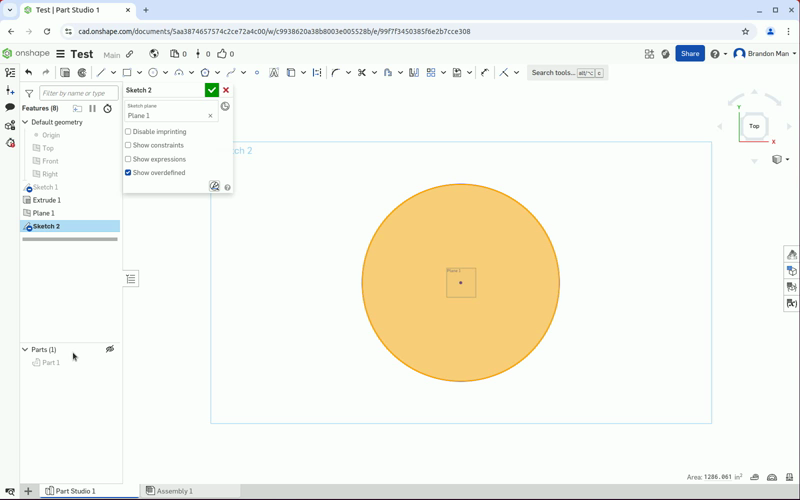
key(shift+e)
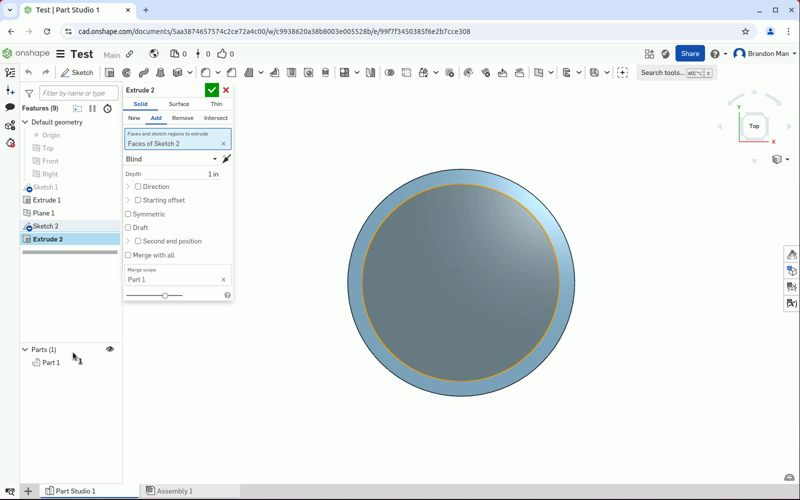
mouse_move(143, 106)
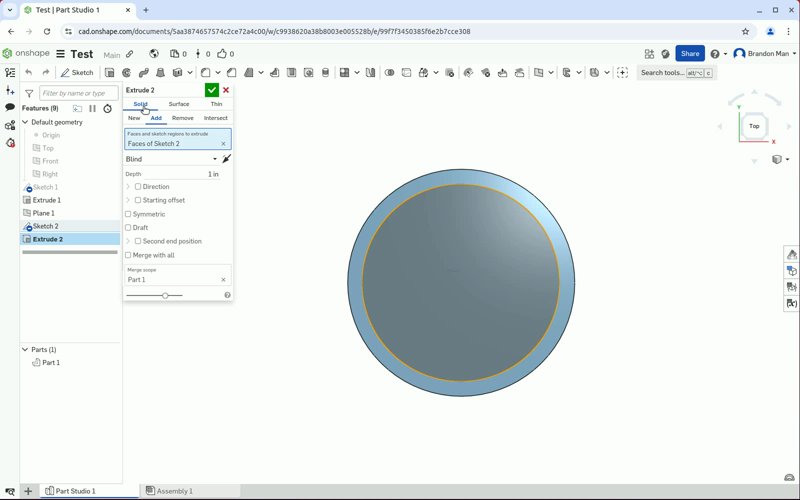
click(143, 106)
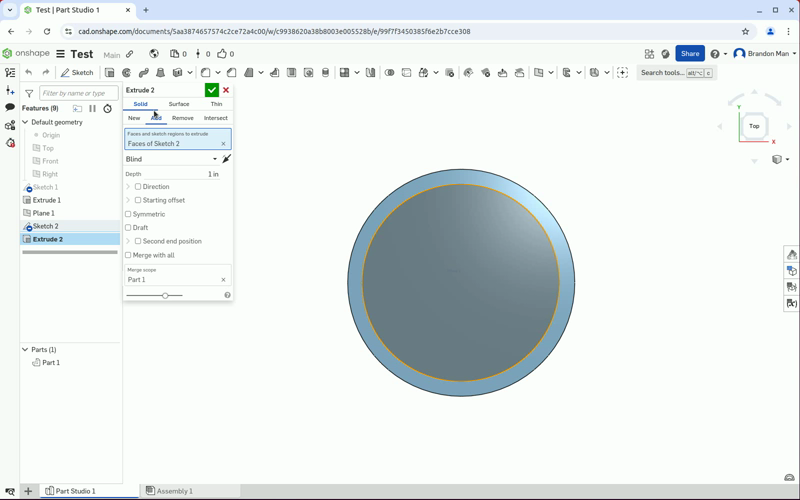
mouse_move(186, 120)
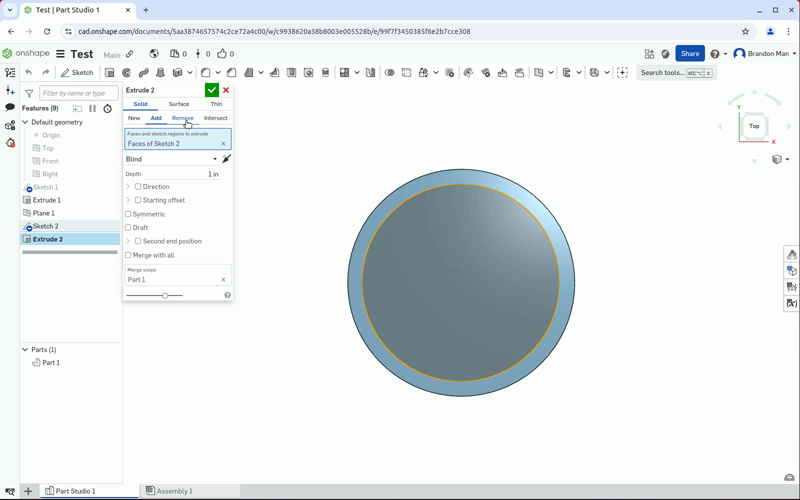
click(186, 120)
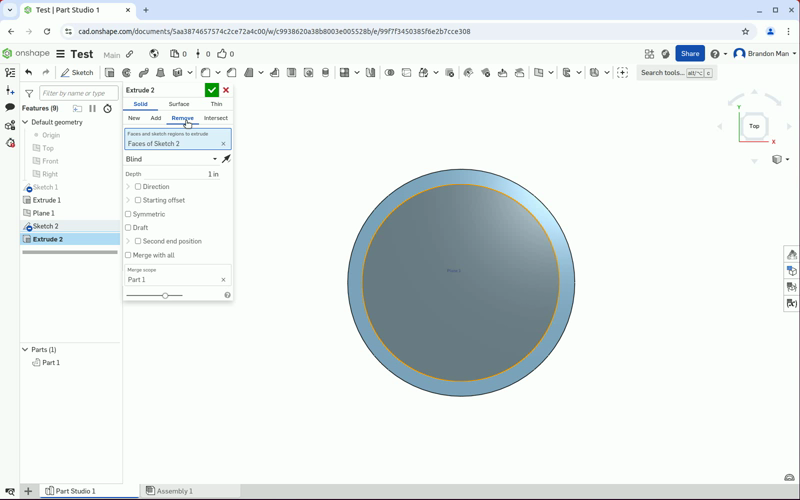
key(tab, 4)
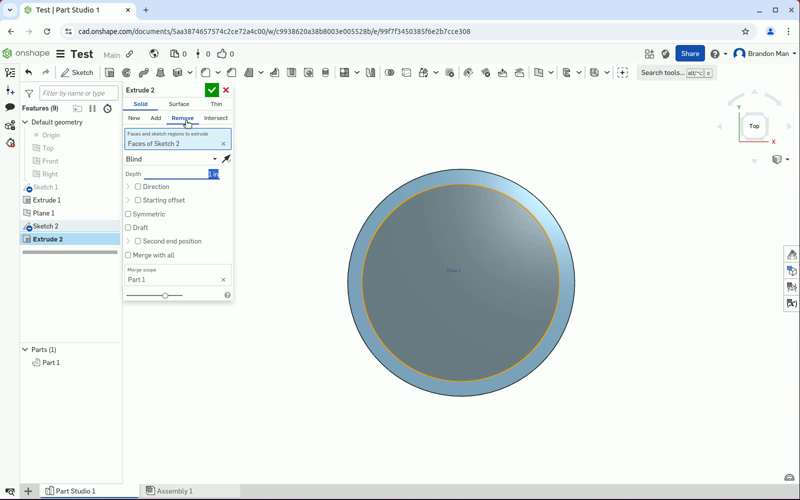
text(1.926)
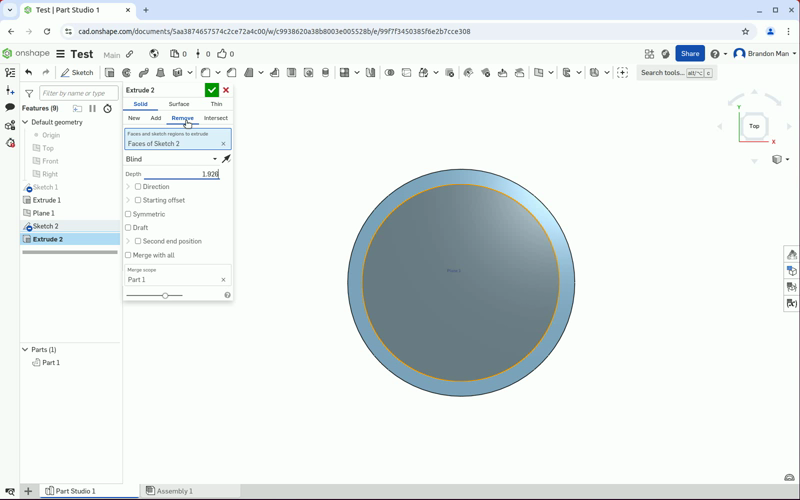
key(tab, 6)
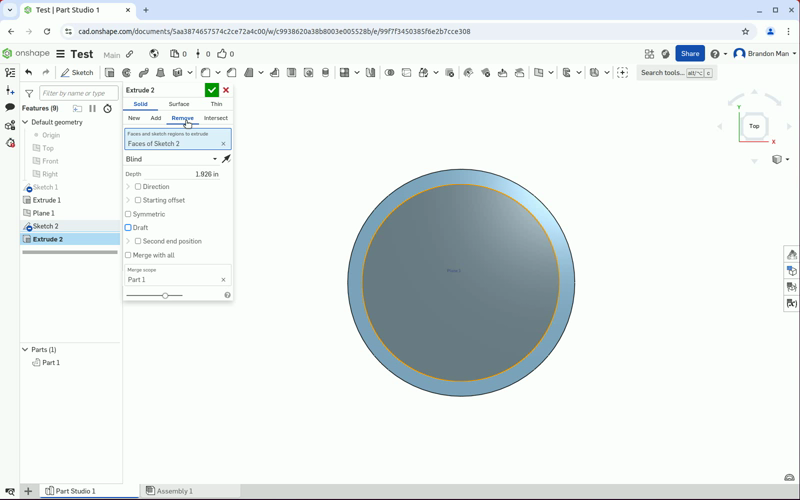
key(space)
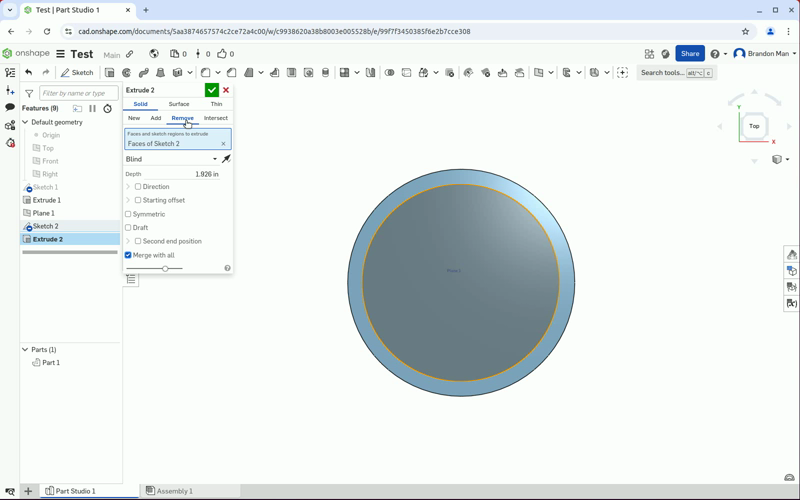
key(enter)
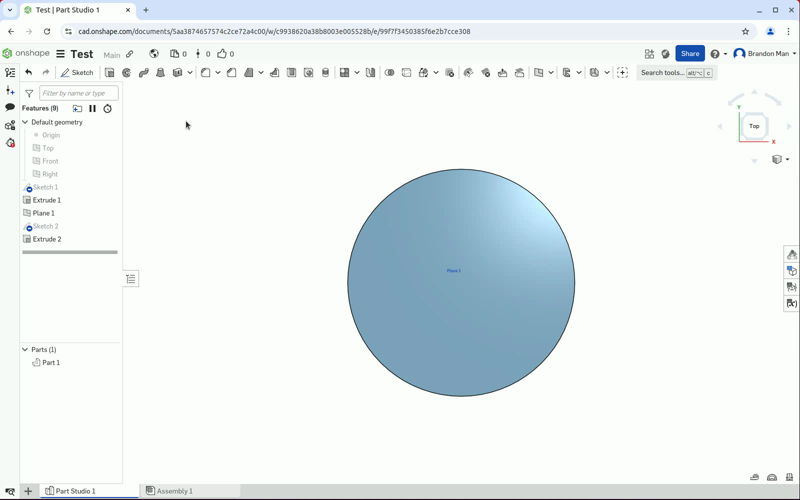
key(shift+h)
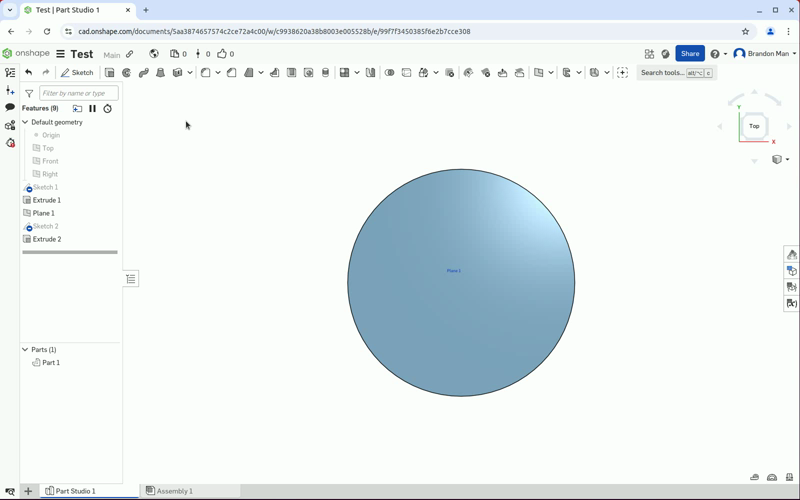
key(shift+h)
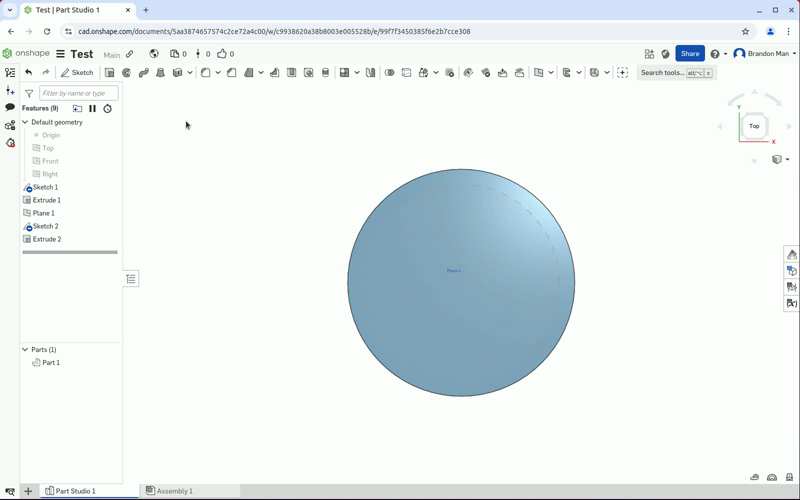
key(shift+7)
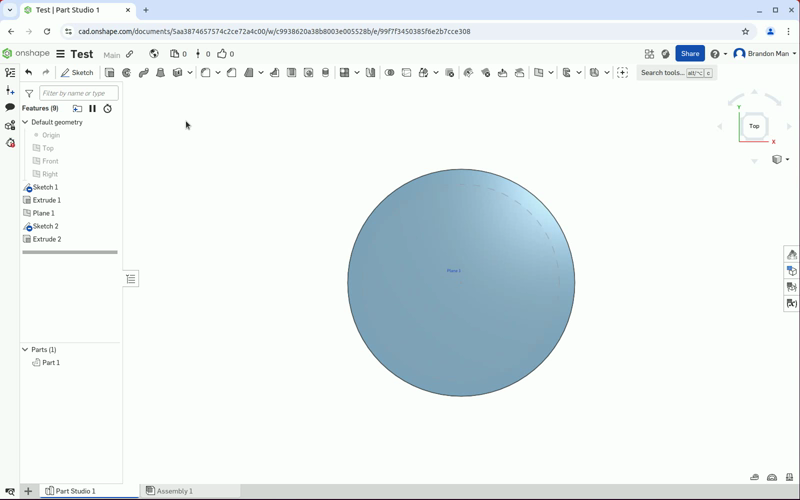
key(up, 3)
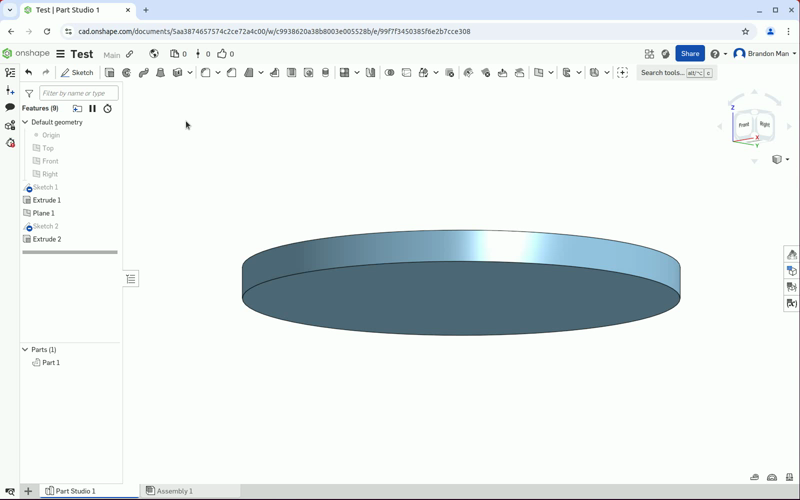
key(left, 3)
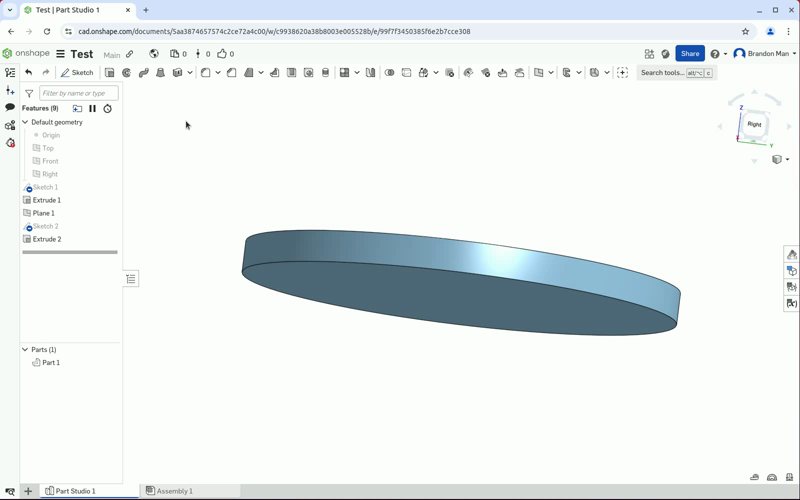
key(right, 3)
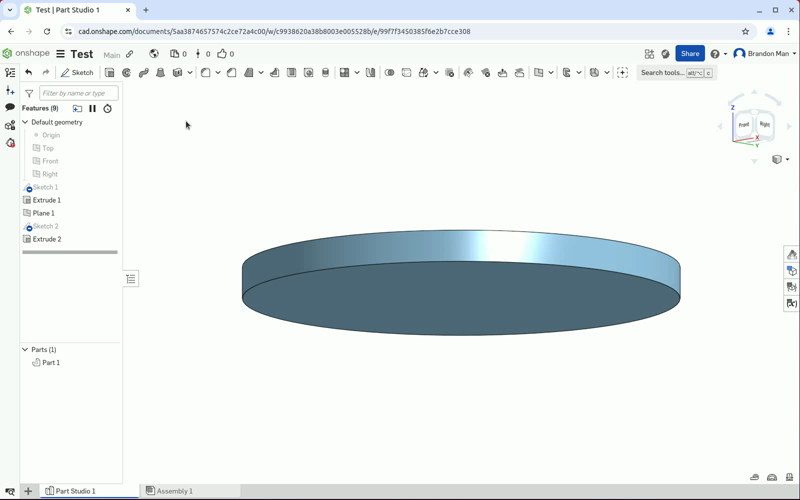
key(down, 3)
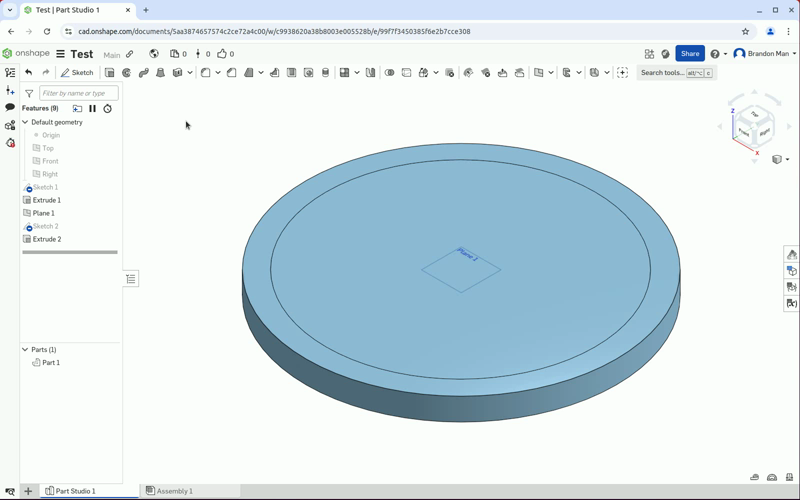
mouse_move(73, 189)
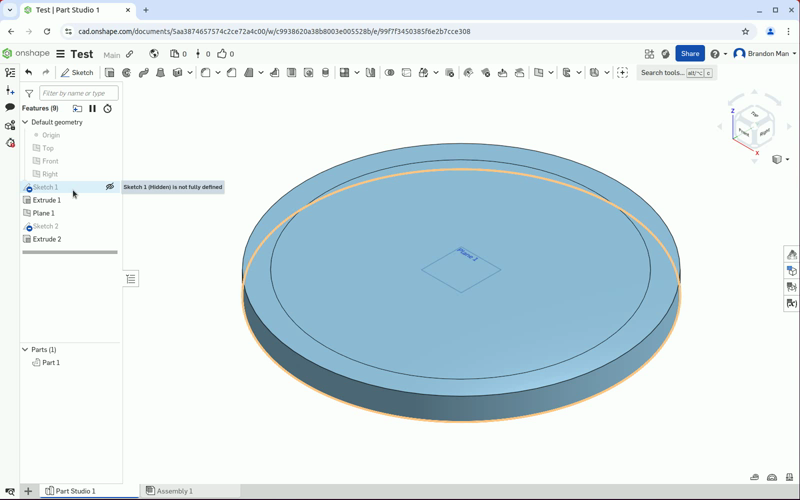
click(73, 189)